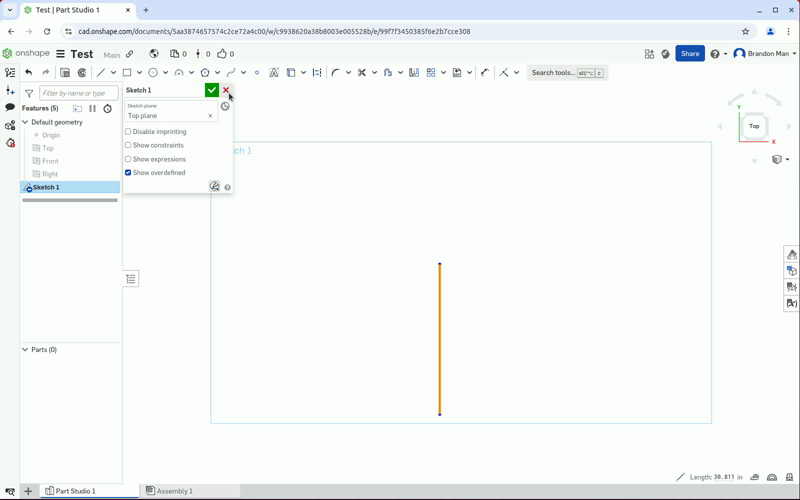
key(shift+h)
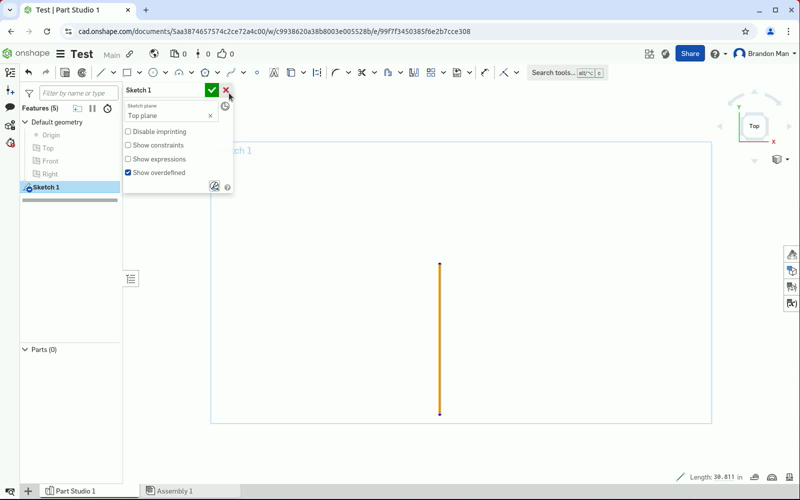
key(shift+s)
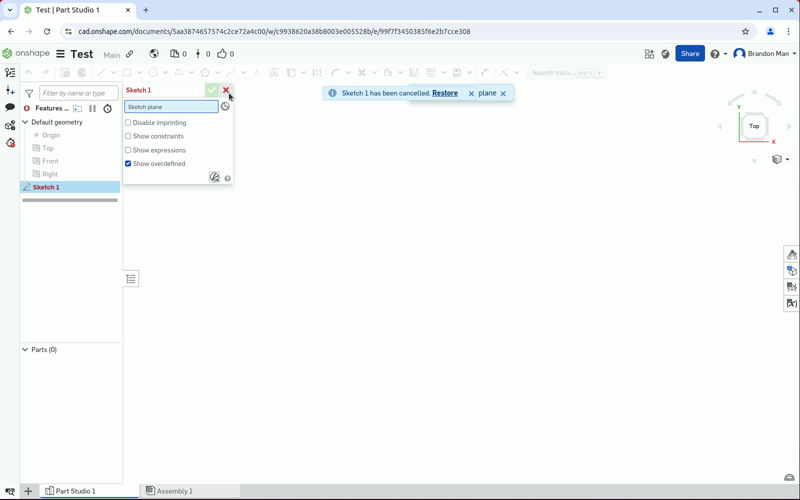
mouse_move(73, 150)
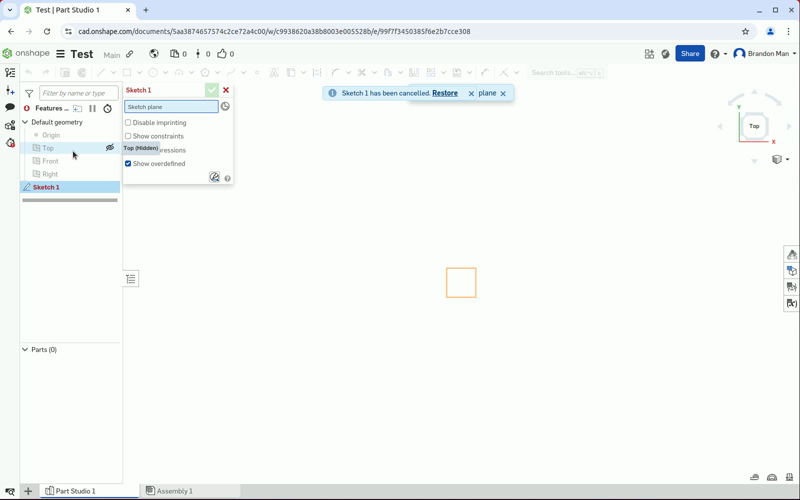
click(73, 150)
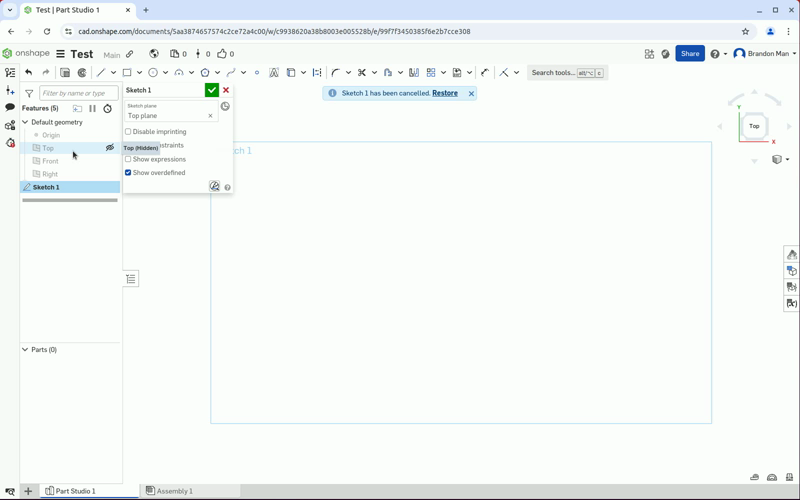
mouse_move(73, 352)
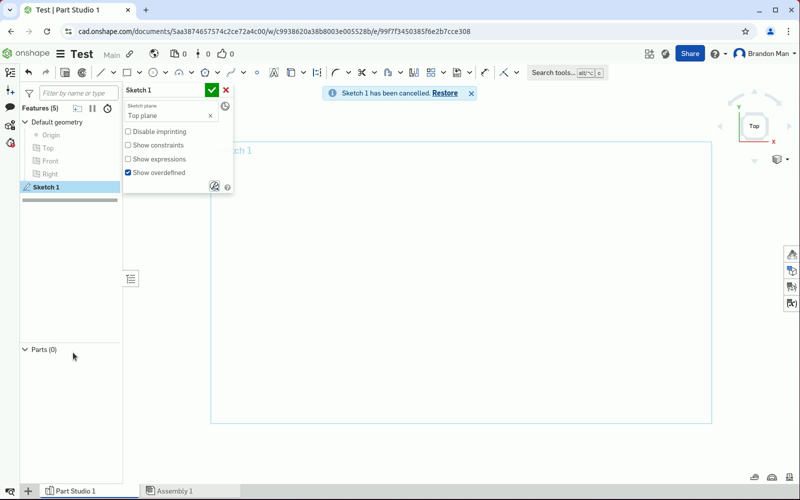
key(y)
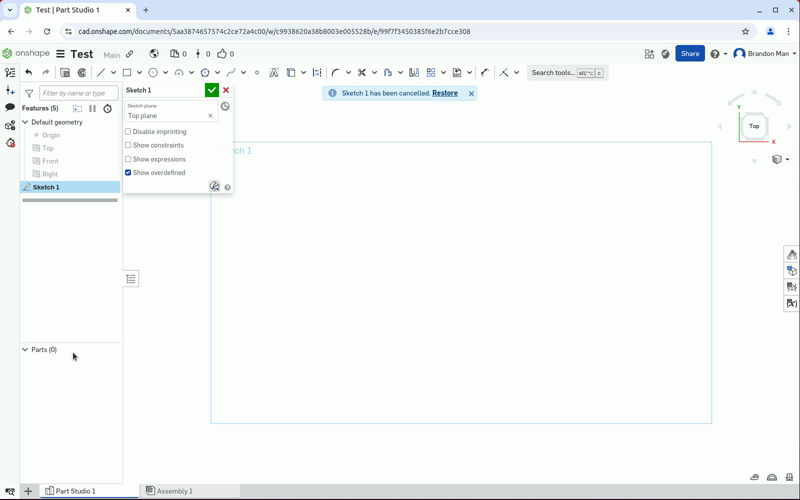
key(c)
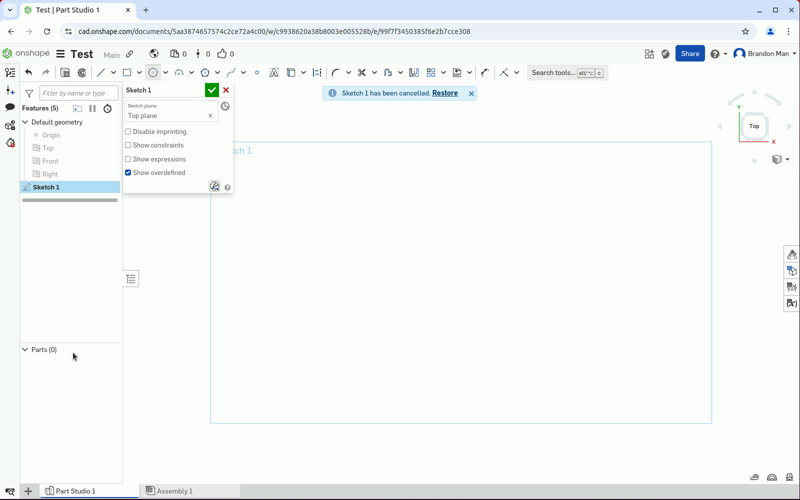
key_down(shift)
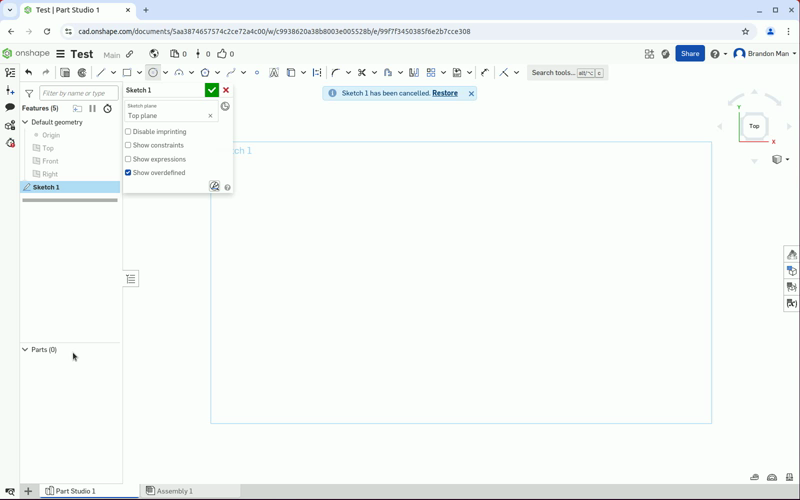
mouse_move(460, 282)
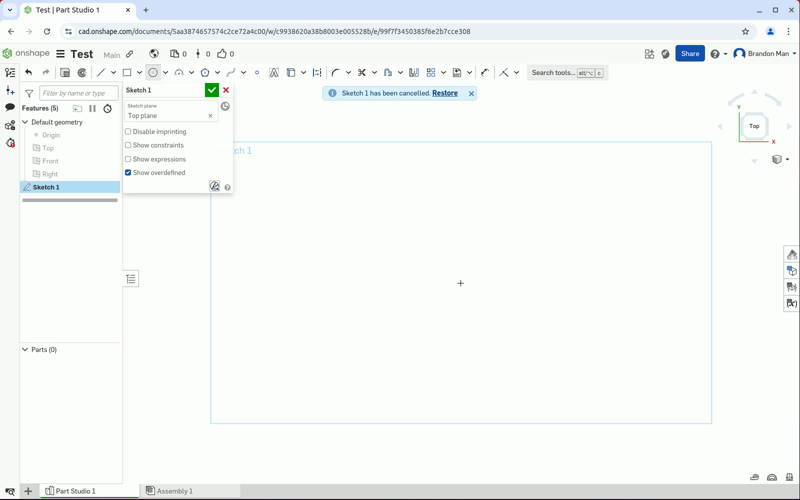
click(460, 282)
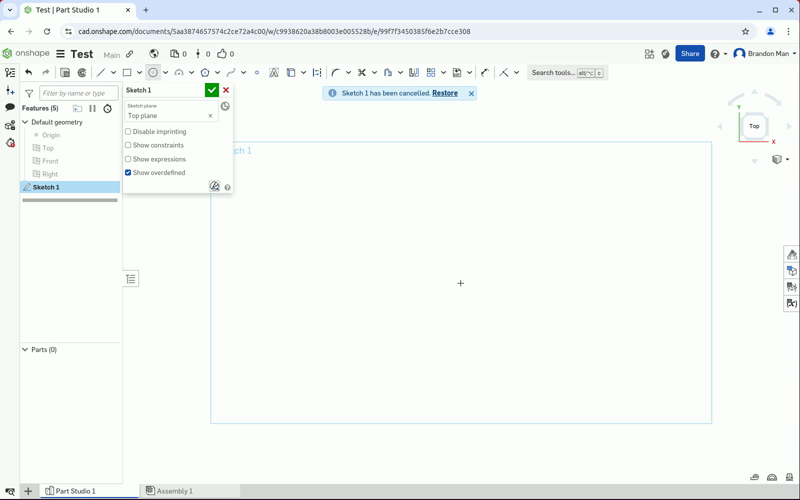
key_up(shift)
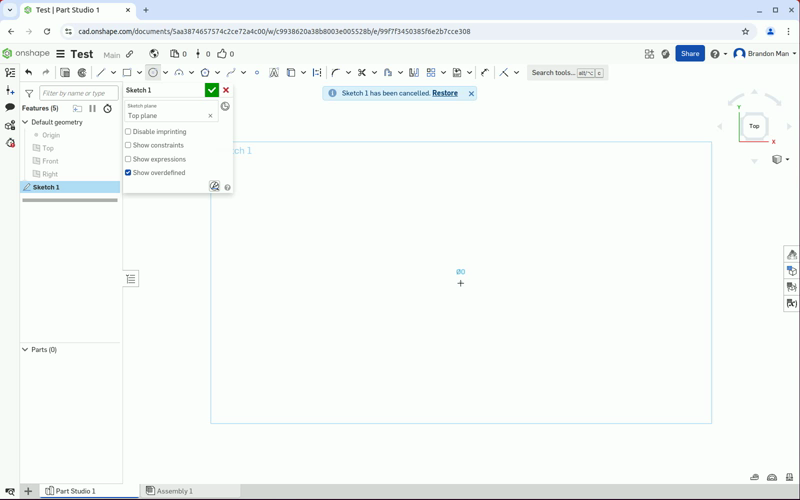
mouse_move(533, 282)
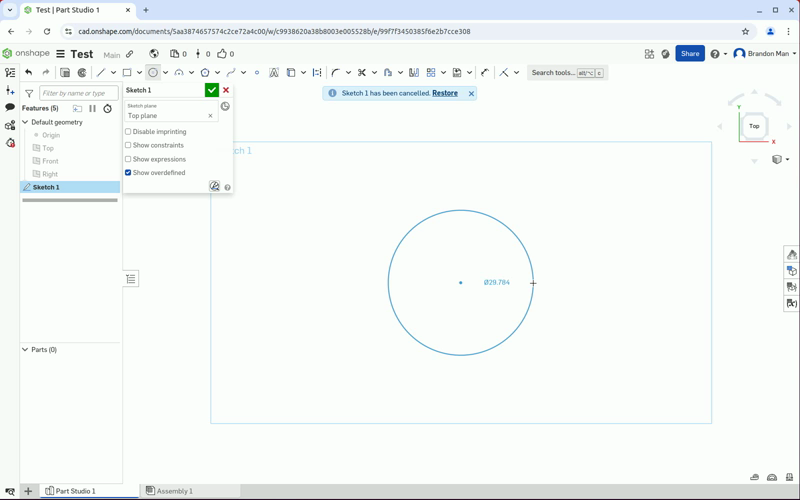
click(533, 282)
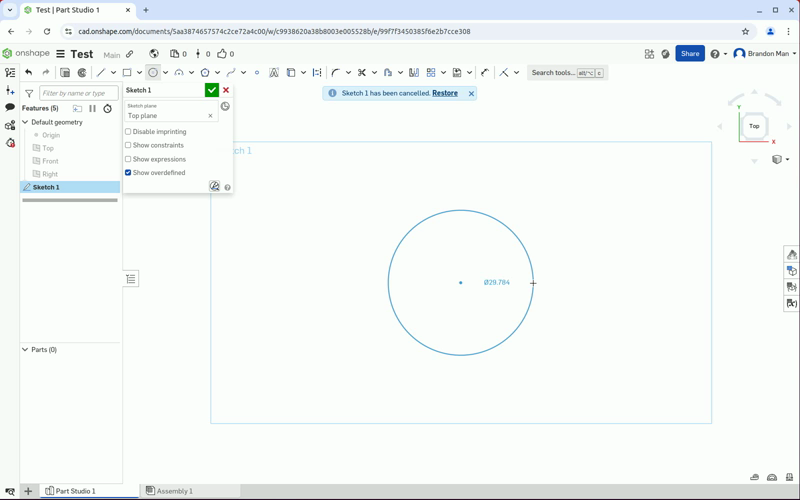
key(esc)
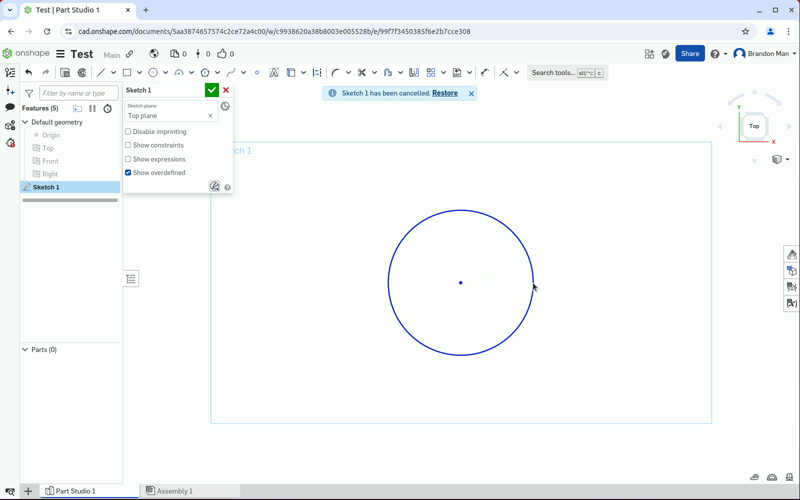
mouse_move(408, 289)
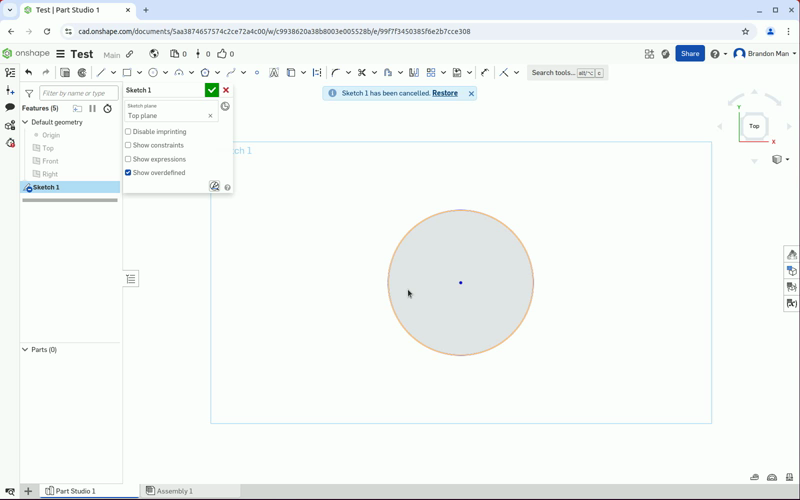
click(408, 289)
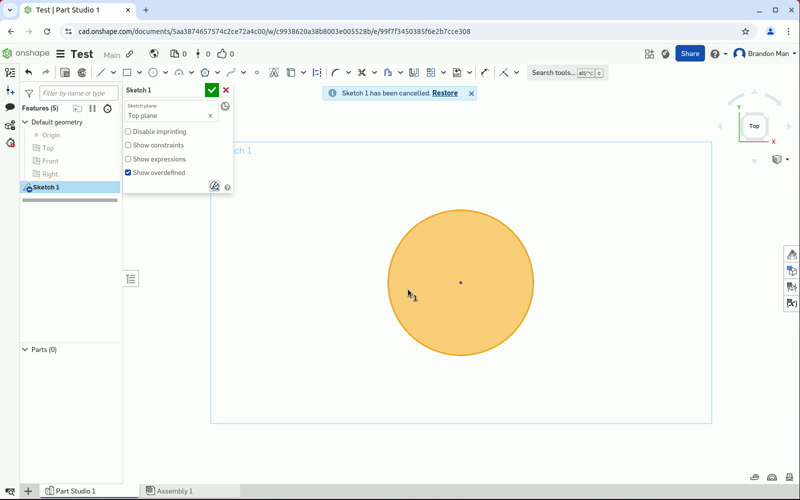
mouse_move(73, 352)
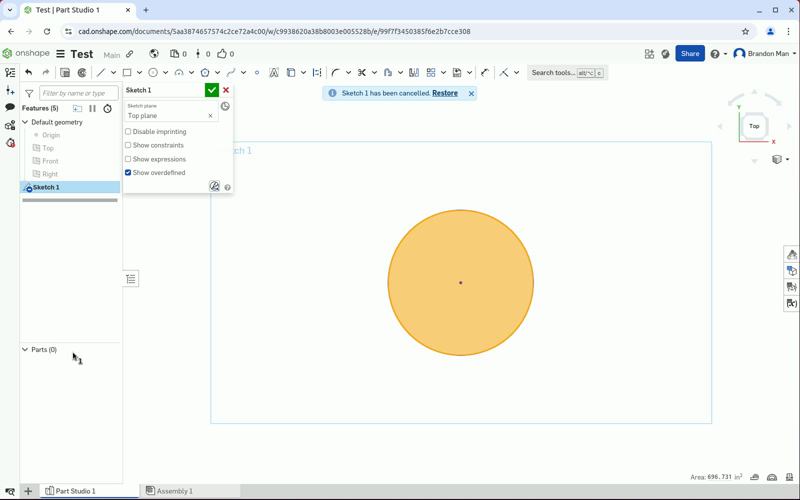
key(shift+y)
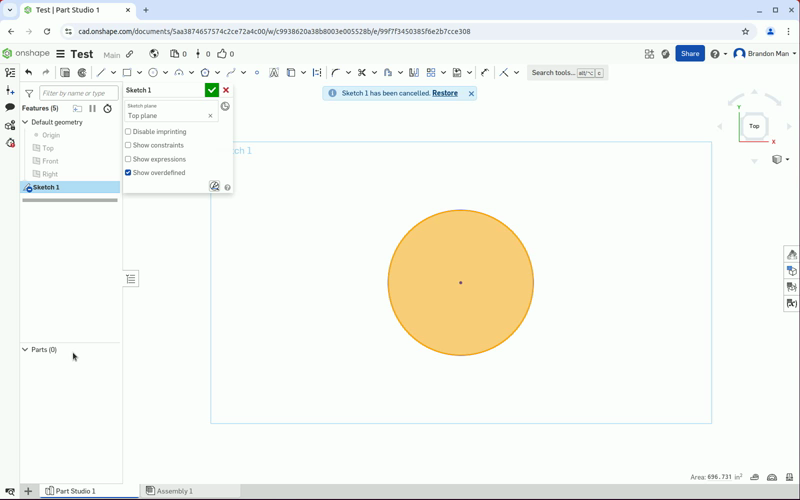
key(shift+e)
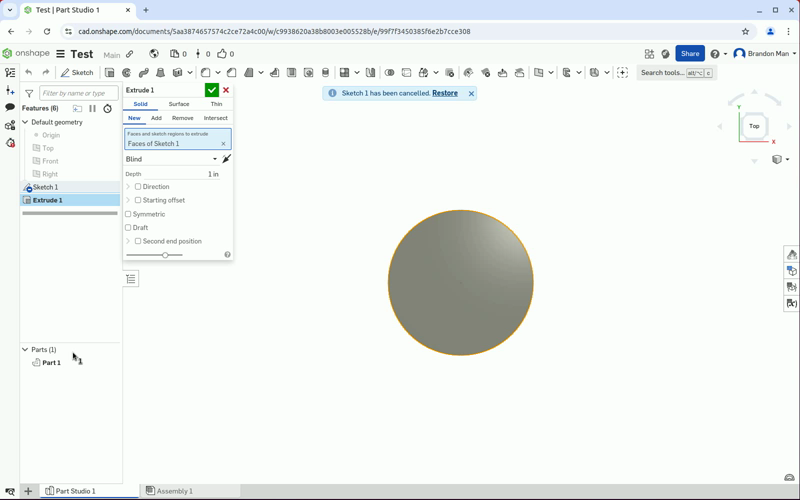
mouse_move(143, 106)
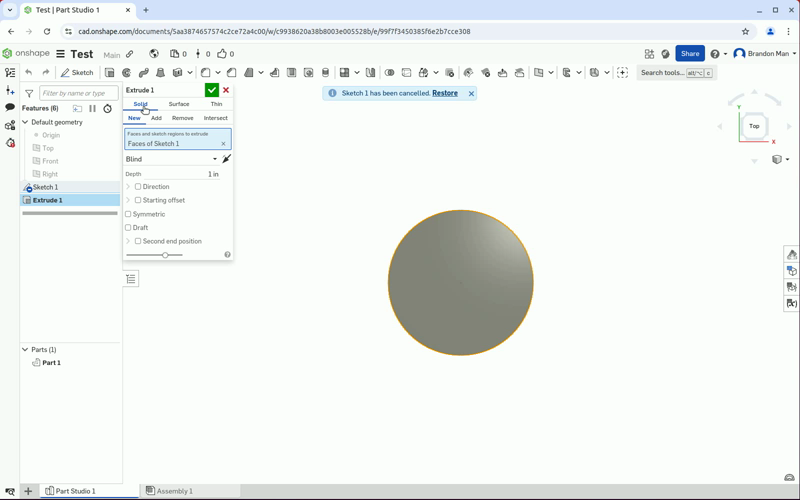
click(143, 106)
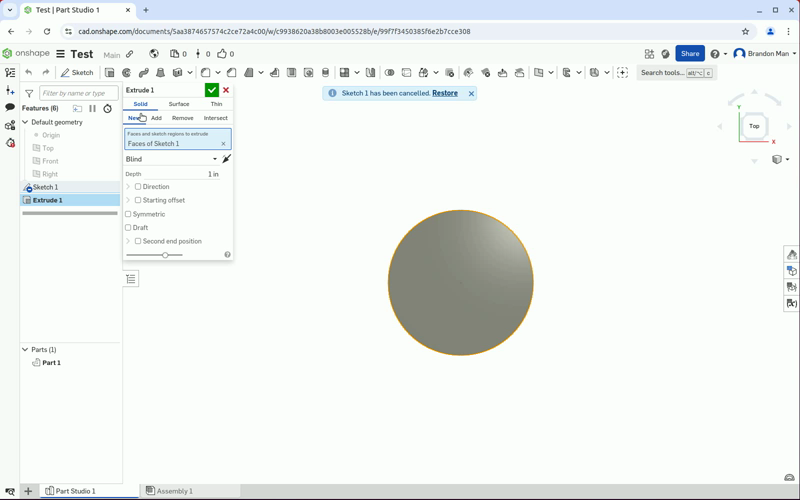
mouse_move(137, 120)
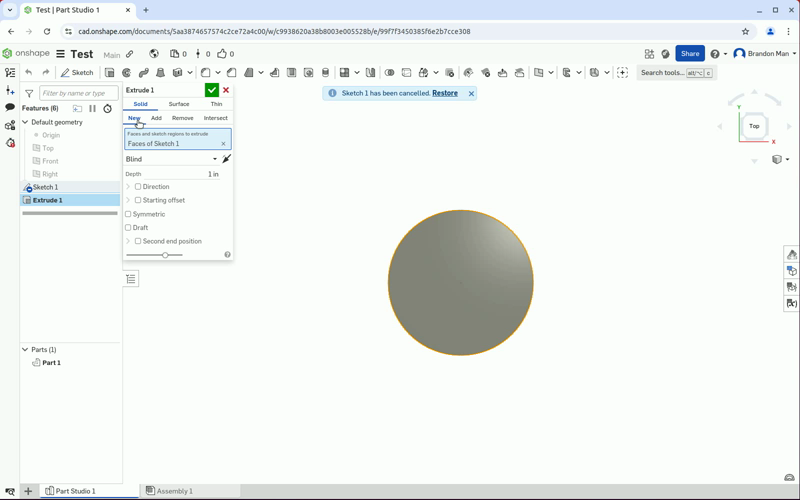
click(137, 120)
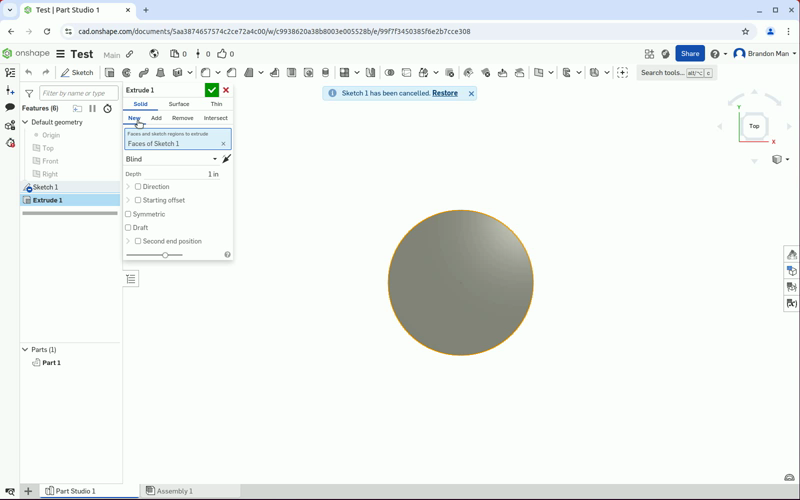
key(tab, 4)
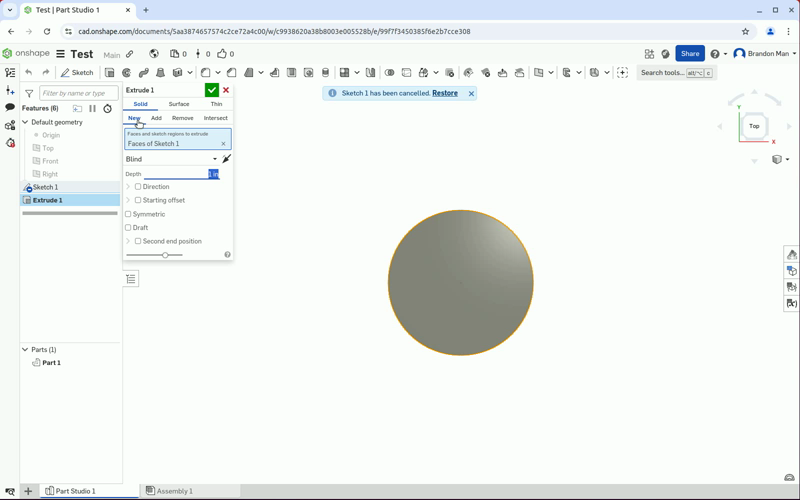
text(8.184)
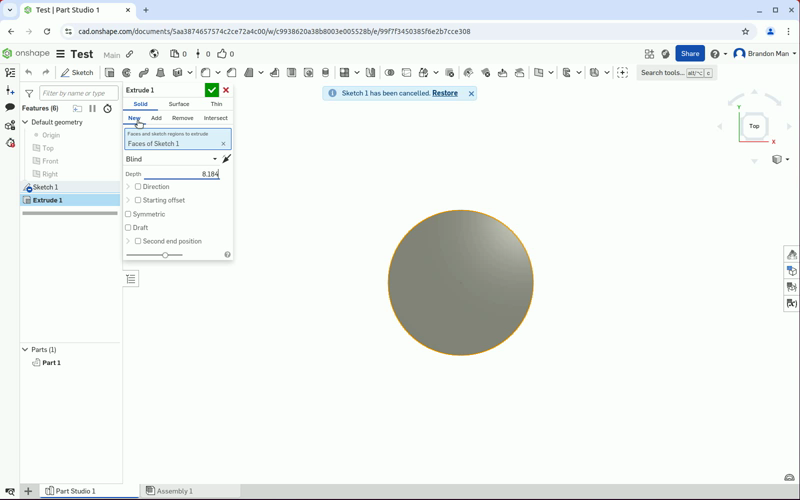
key(enter)
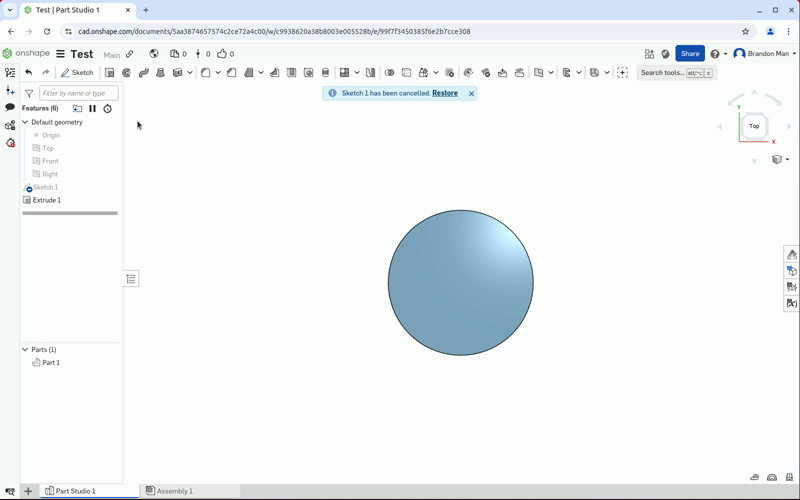
key(shift+h)
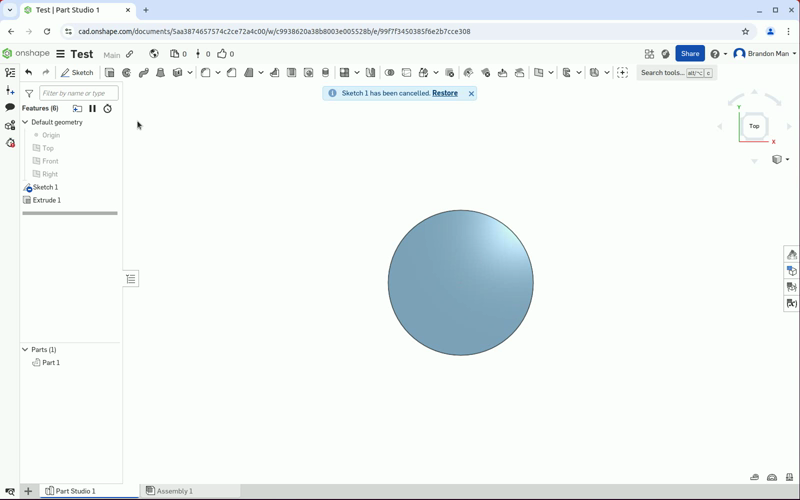
key(shift+h)
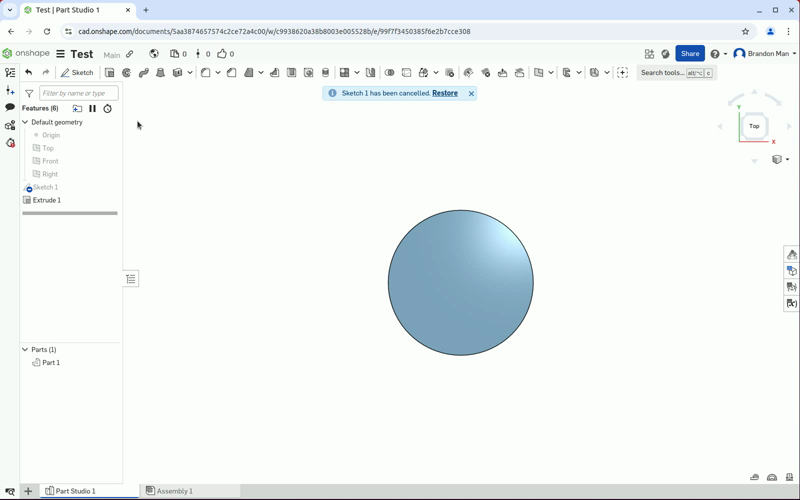
mouse_move(73, 189)
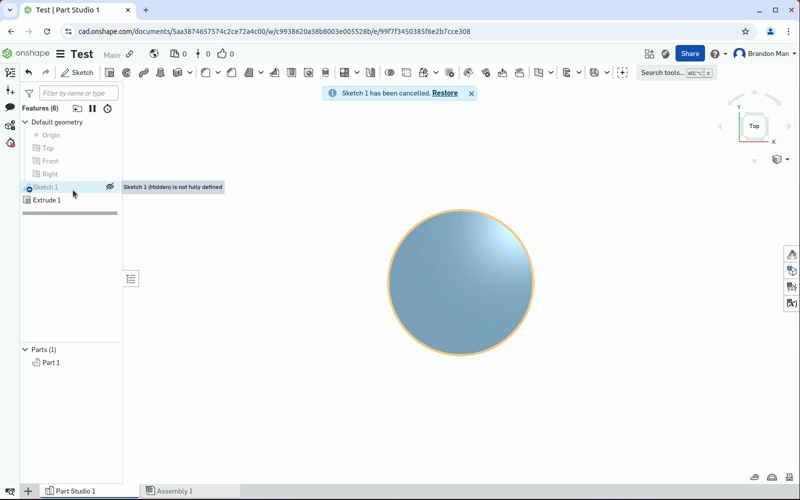
click(73, 189)
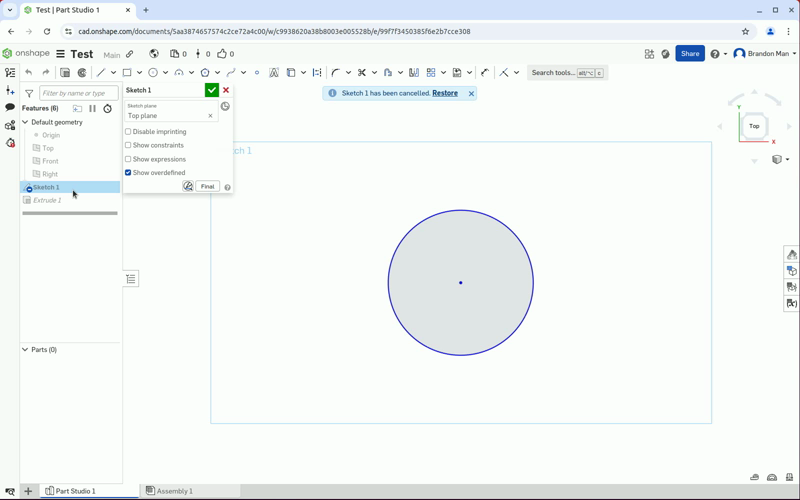
mouse_move(229, 92)
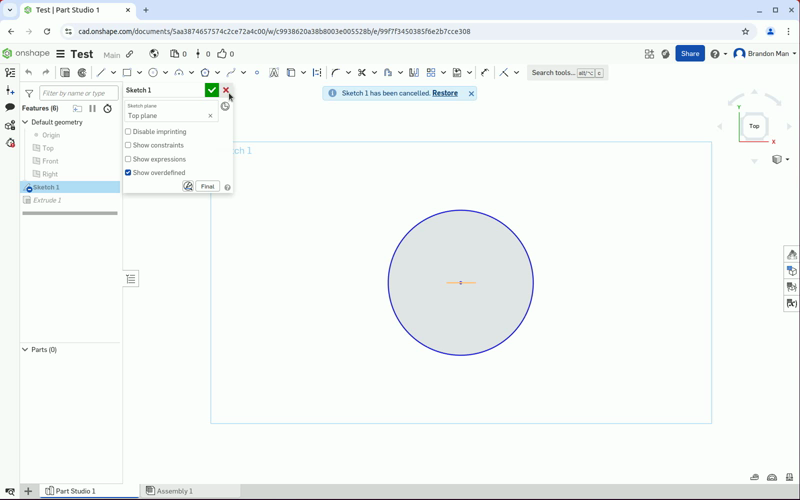
click(229, 92)
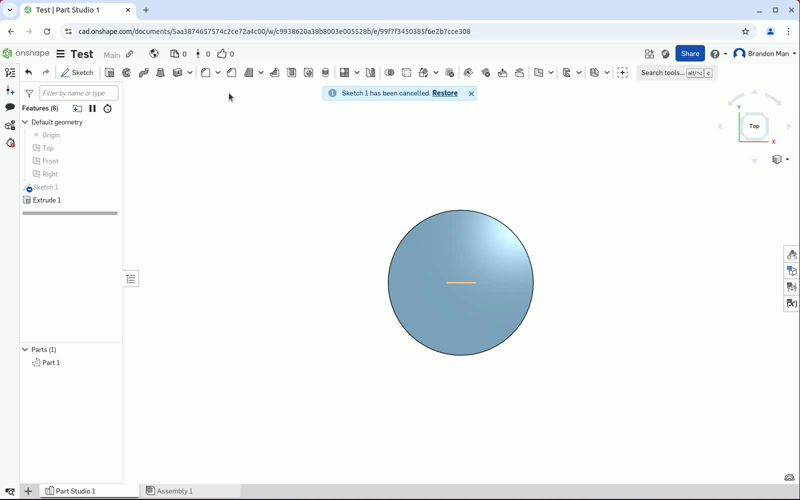
mouse_move(541, 75)
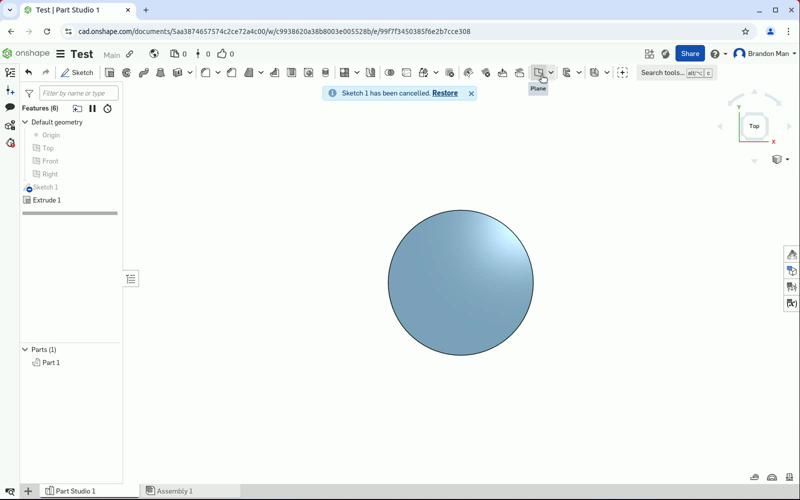
click(541, 75)
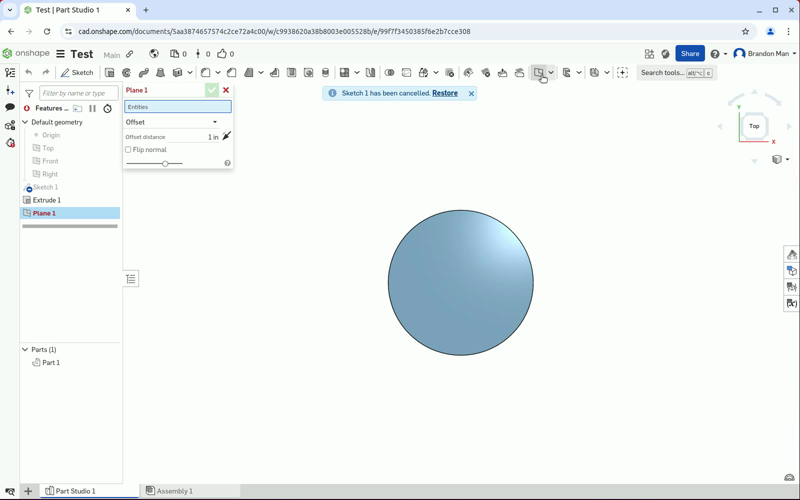
mouse_move(73, 150)
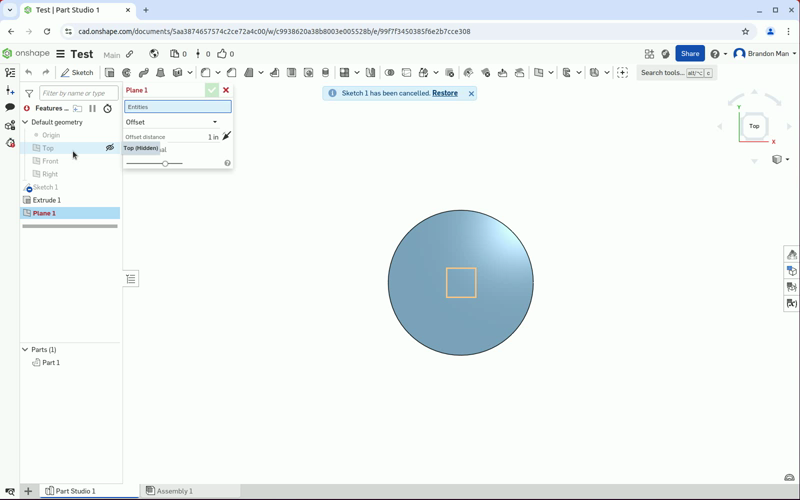
click(73, 150)
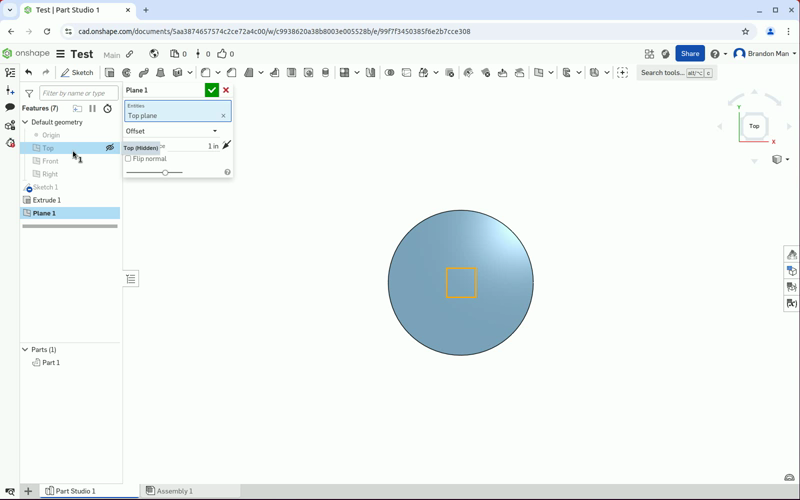
key(tab, 2)
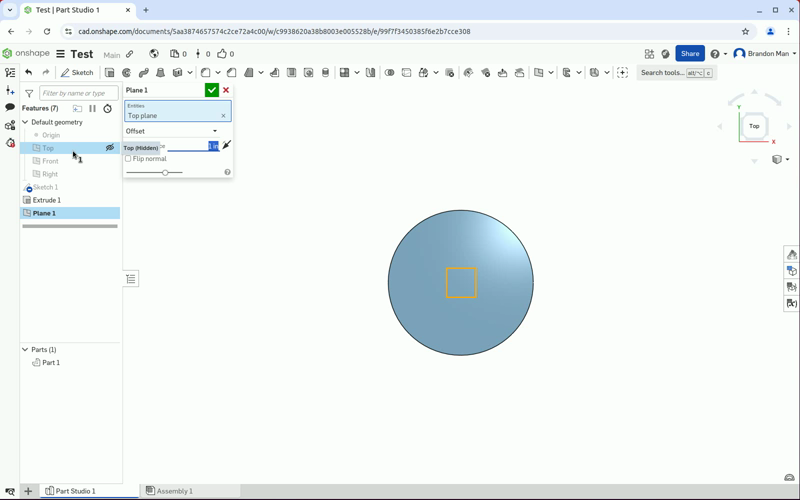
text(8.196)
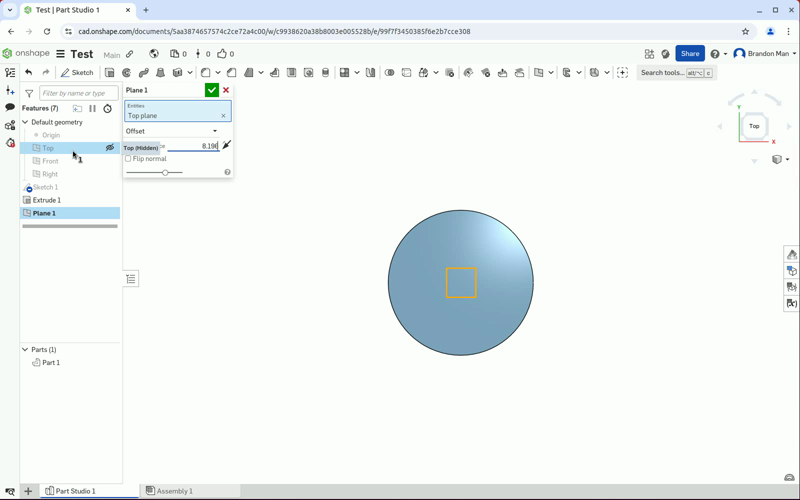
key(enter, 2)
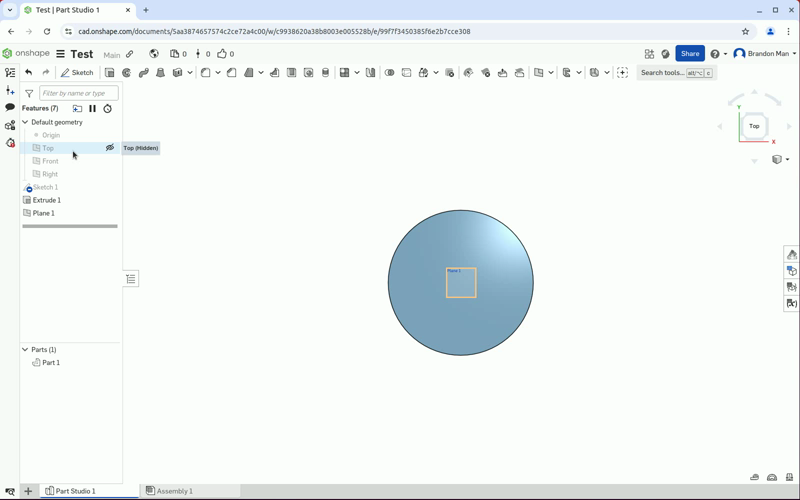
key(shift+s)
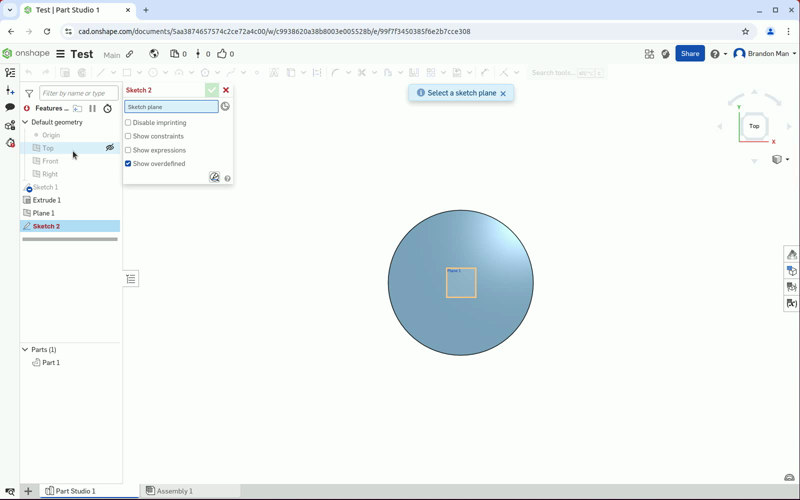
mouse_move(73, 215)
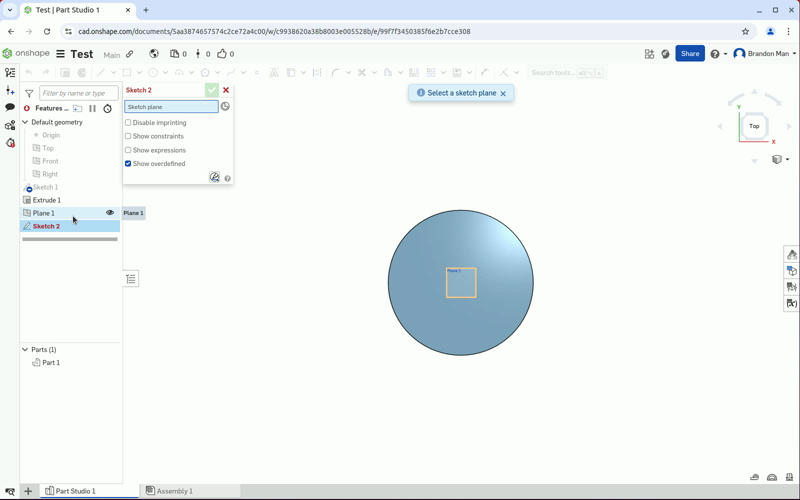
click(73, 215)
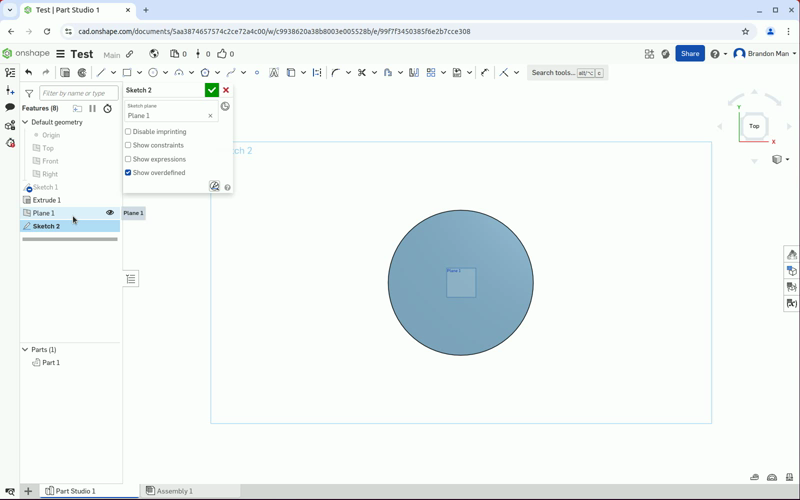
mouse_move(73, 352)
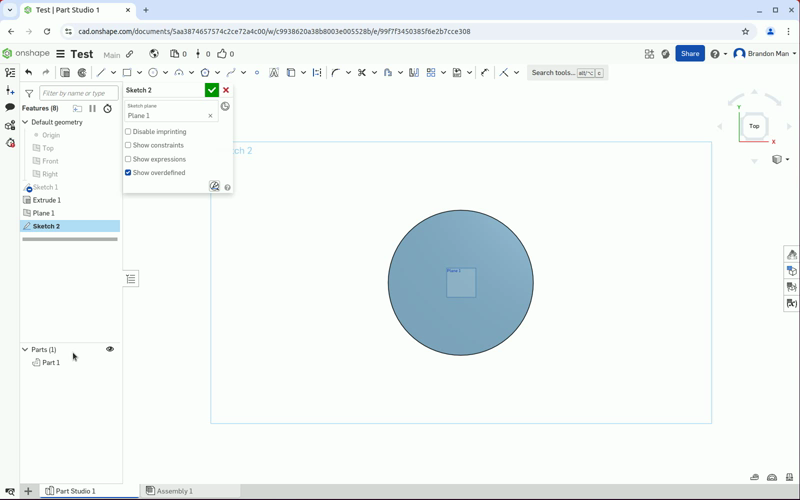
key(y)
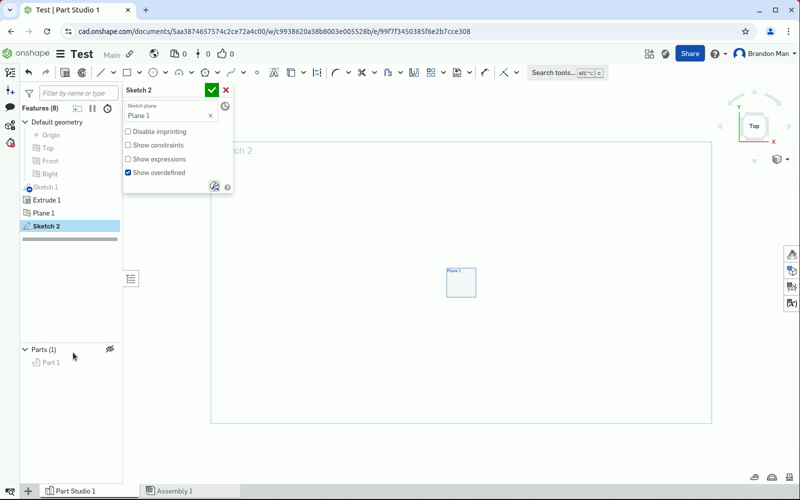
key(c)
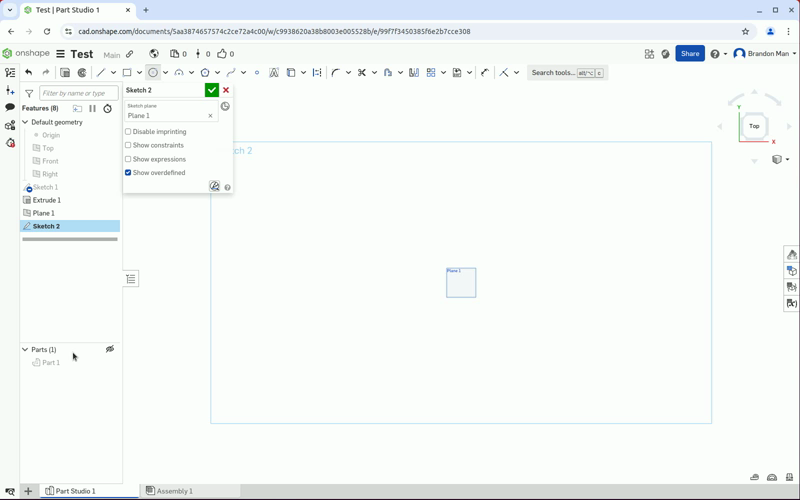
key_down(shift)
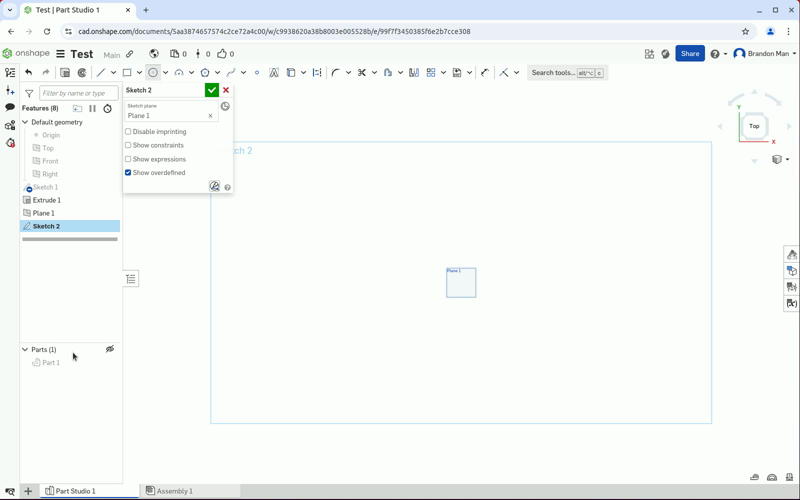
mouse_move(460, 282)
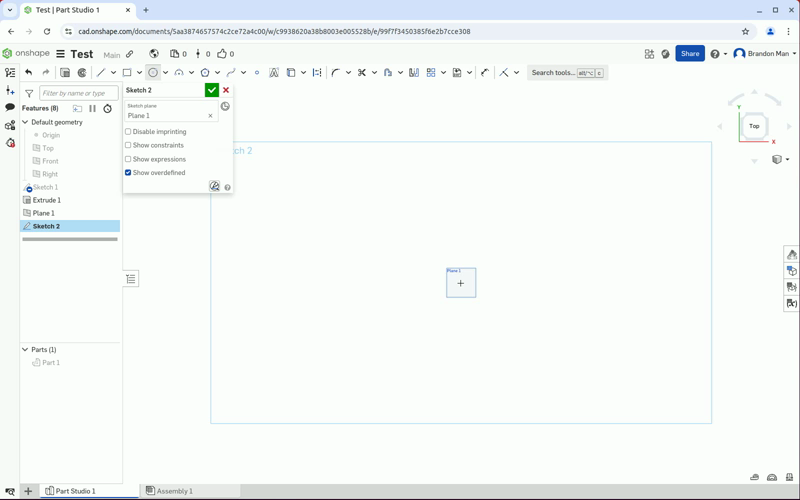
click(460, 282)
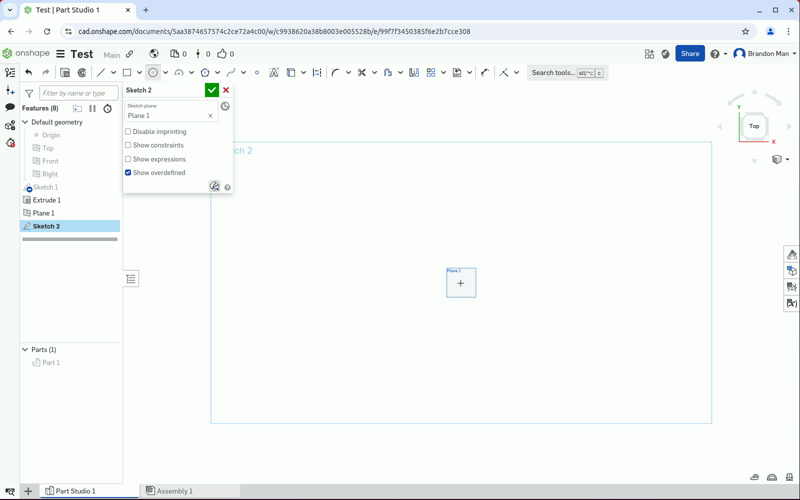
key_up(shift)
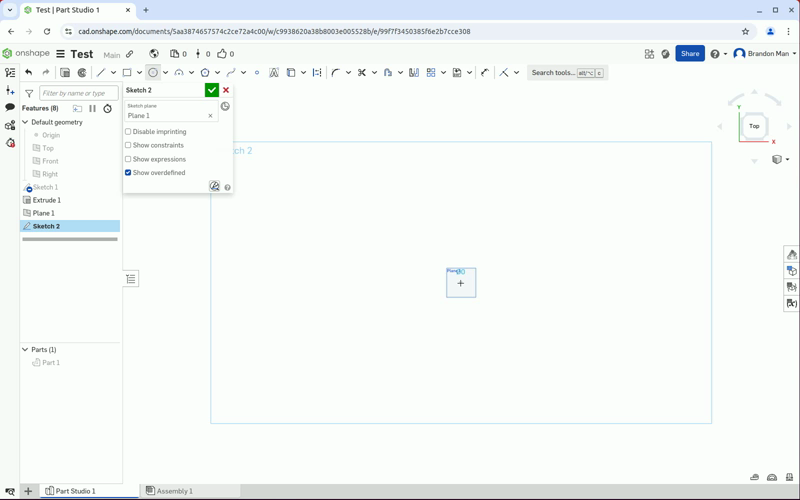
mouse_move(511, 282)
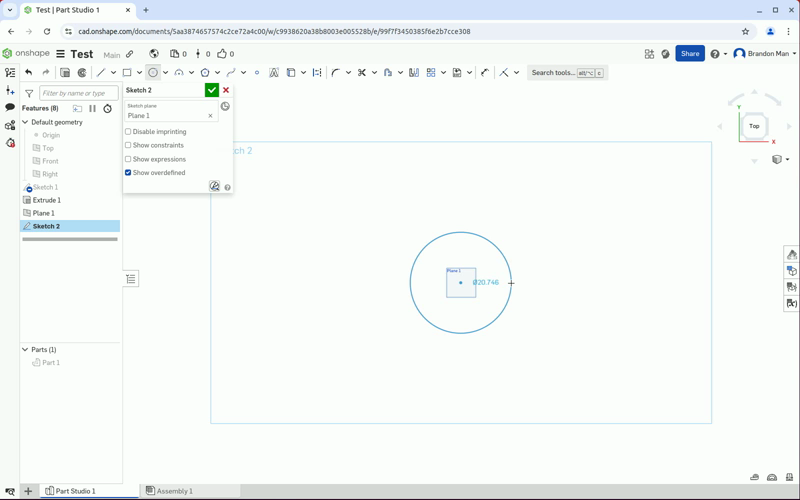
click(511, 282)
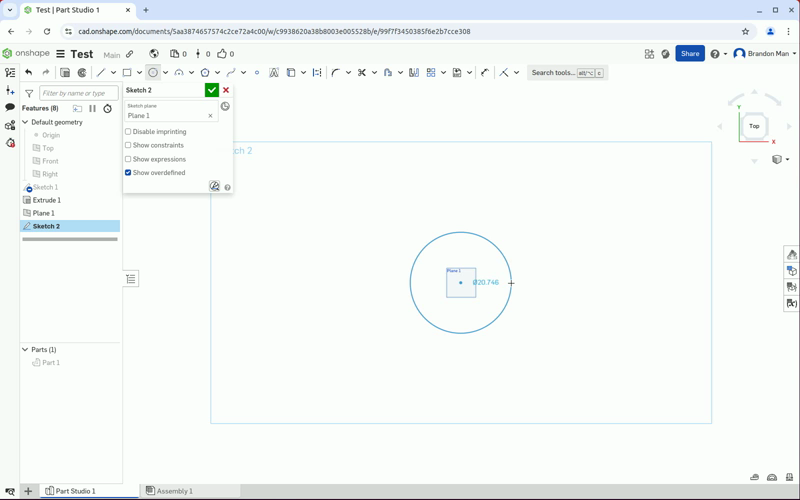
key(esc)
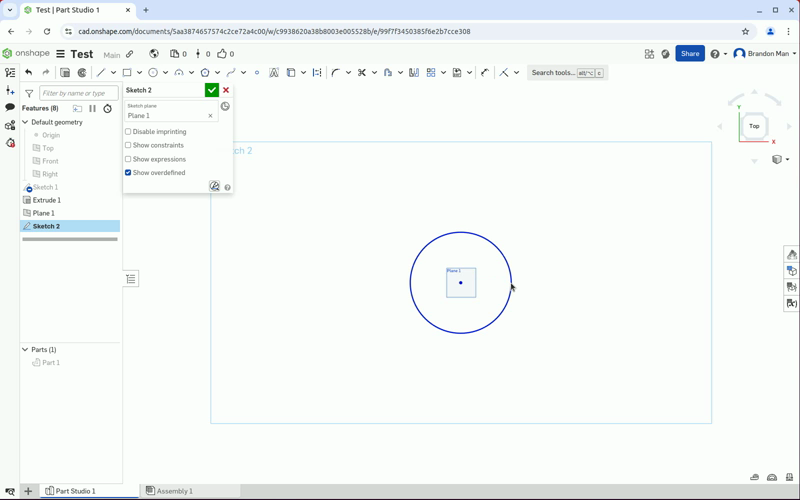
mouse_move(500, 299)
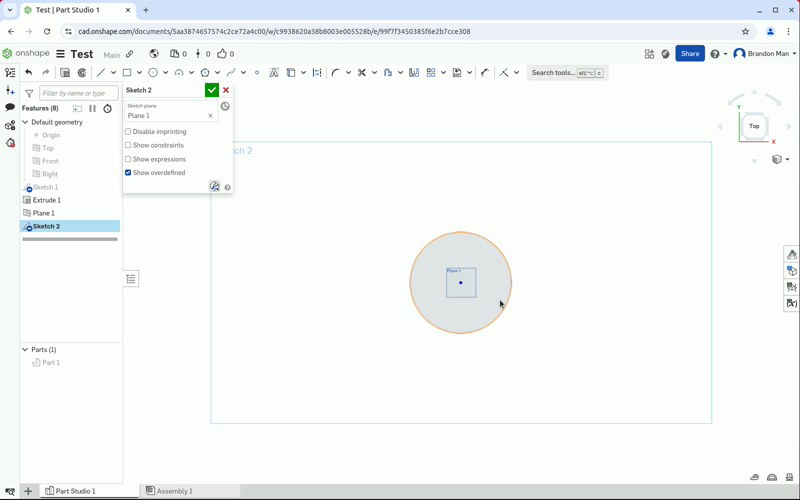
click(500, 299)
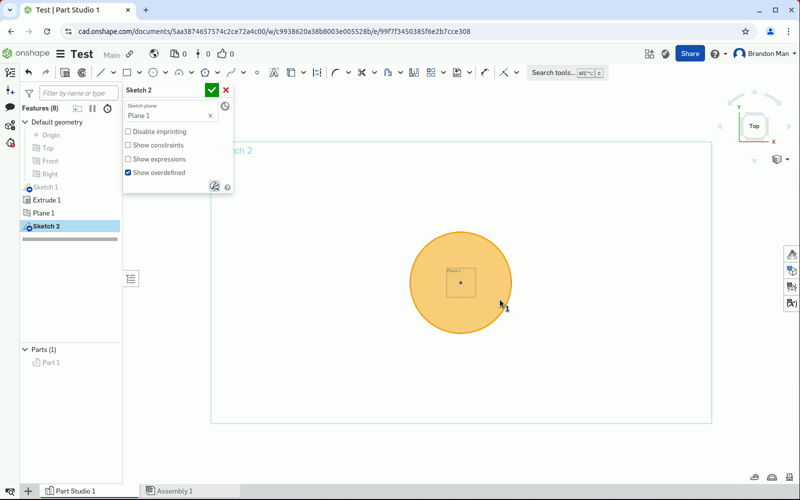
mouse_move(73, 352)
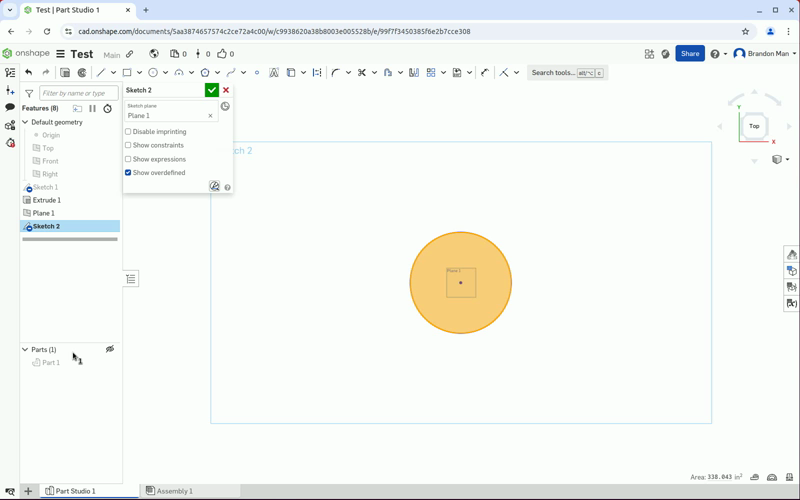
key(shift+y)
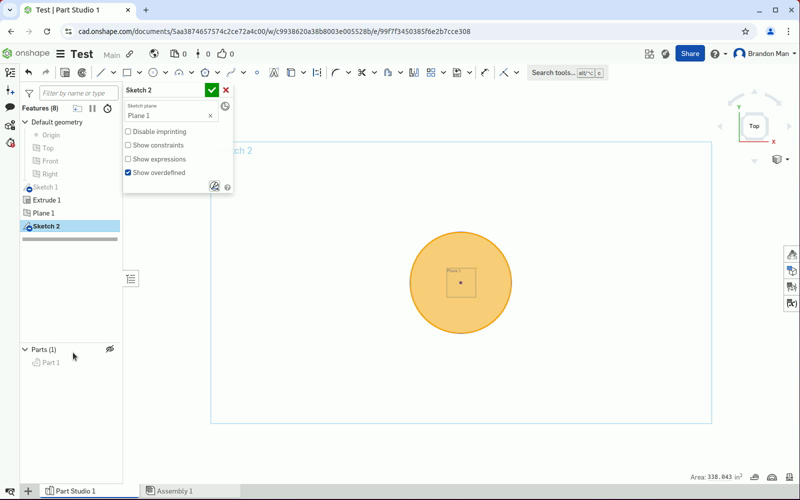
key(shift+e)
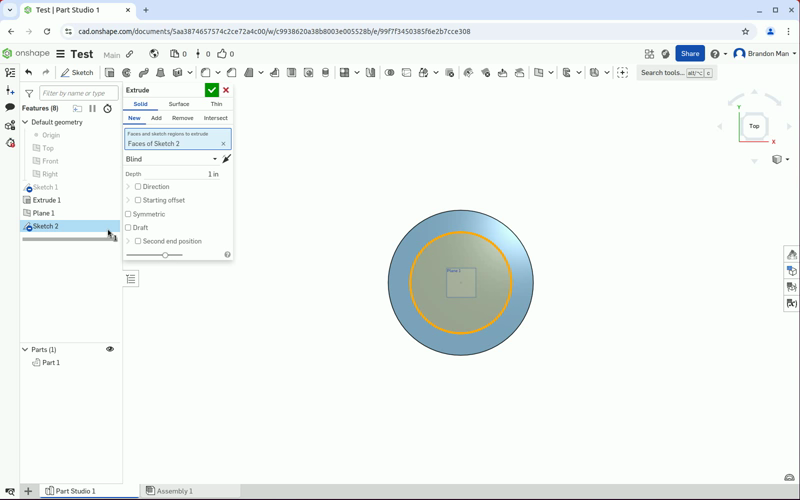
mouse_move(143, 106)
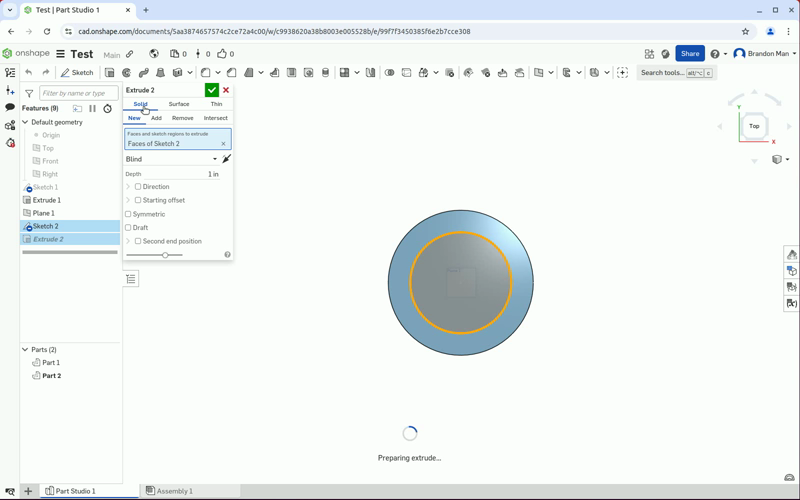
click(143, 106)
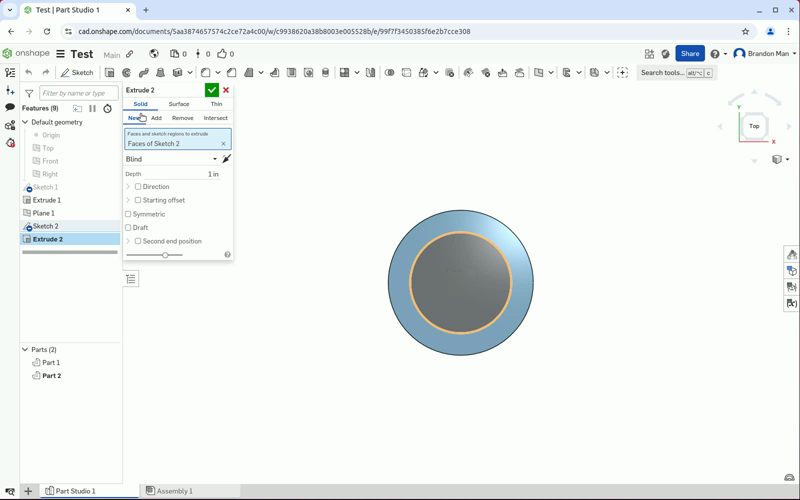
mouse_move(137, 120)
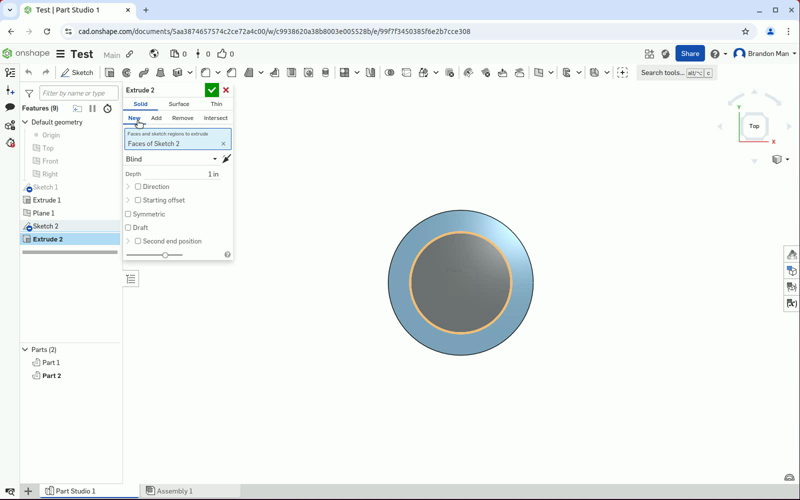
click(137, 120)
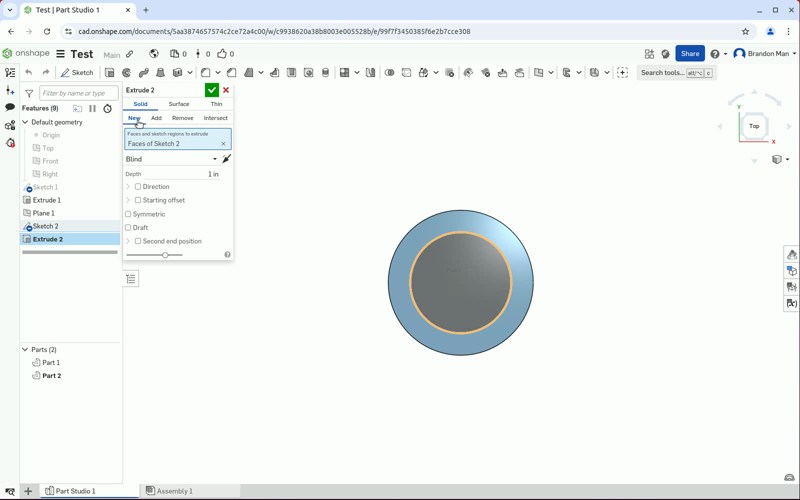
key(tab, 4)
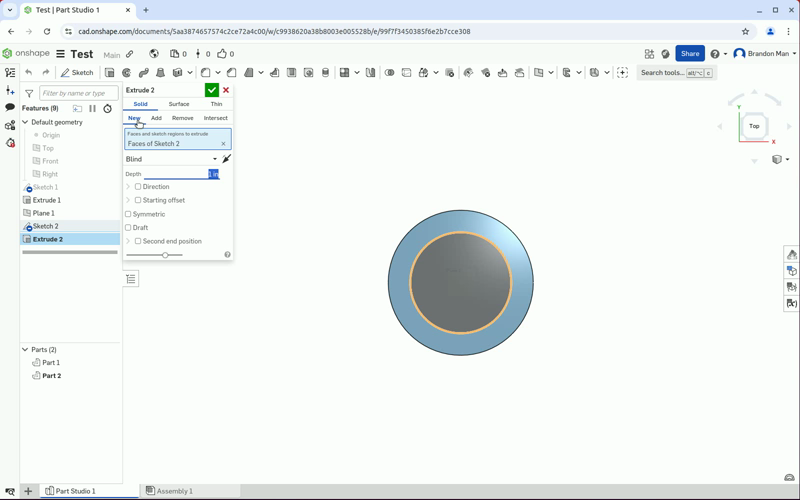
text(11.554)
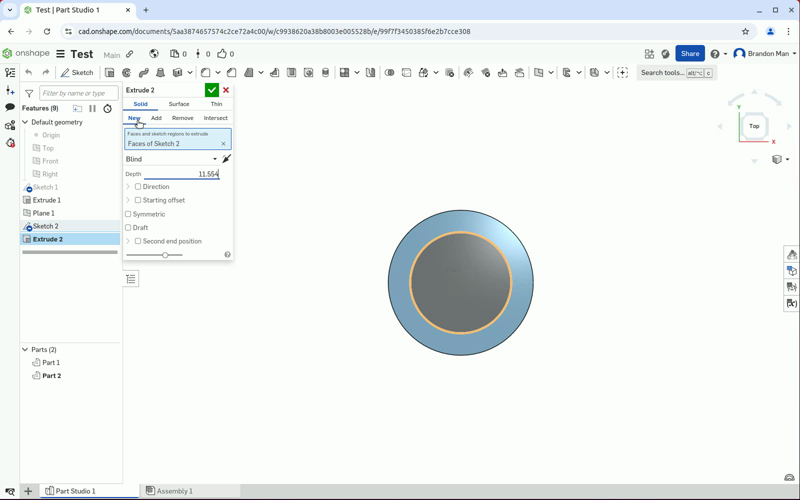
key(enter)
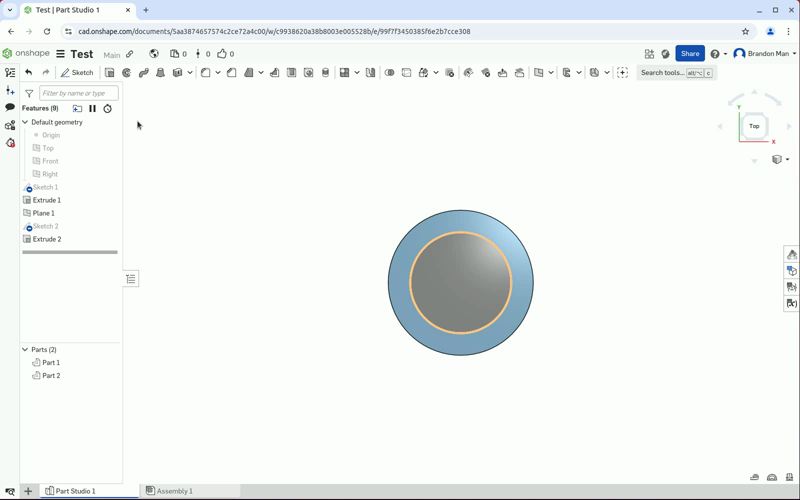
key(shift+h)
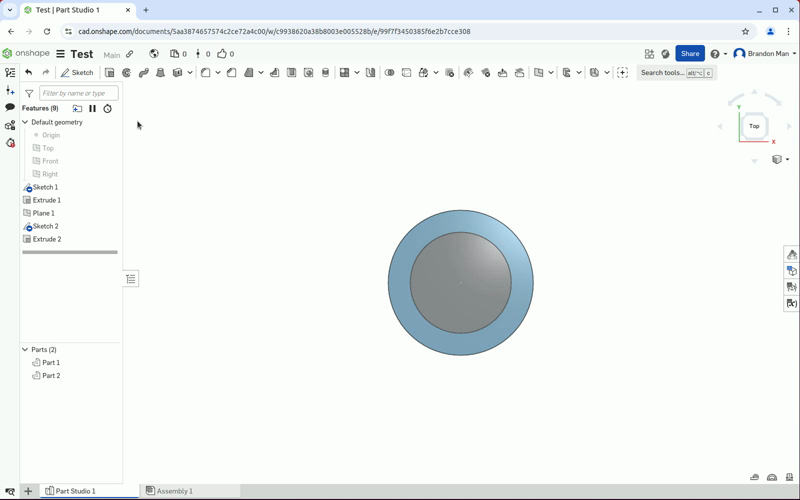
key(shift+h)
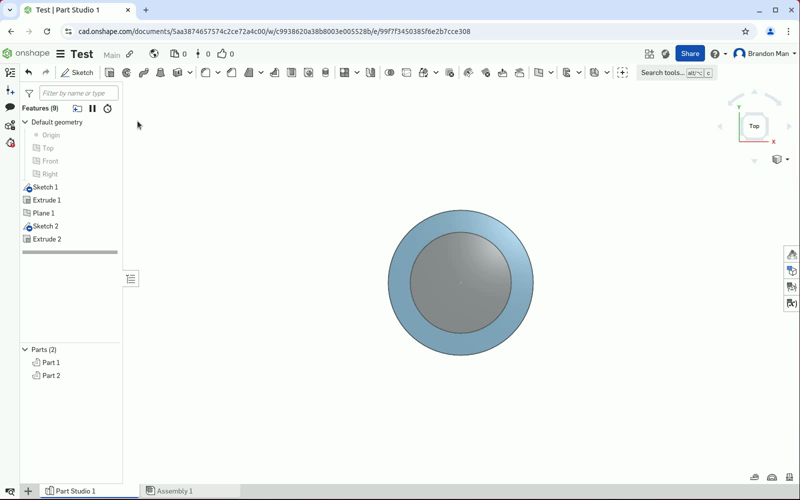
key(shift+7)
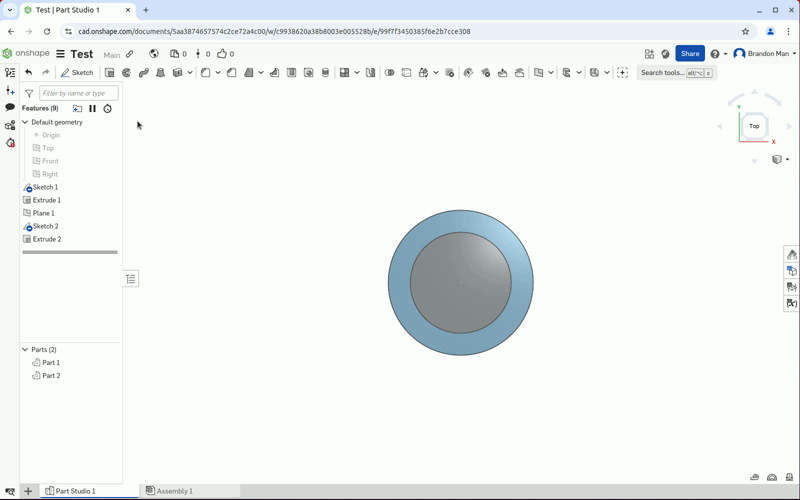
key(up, 3)
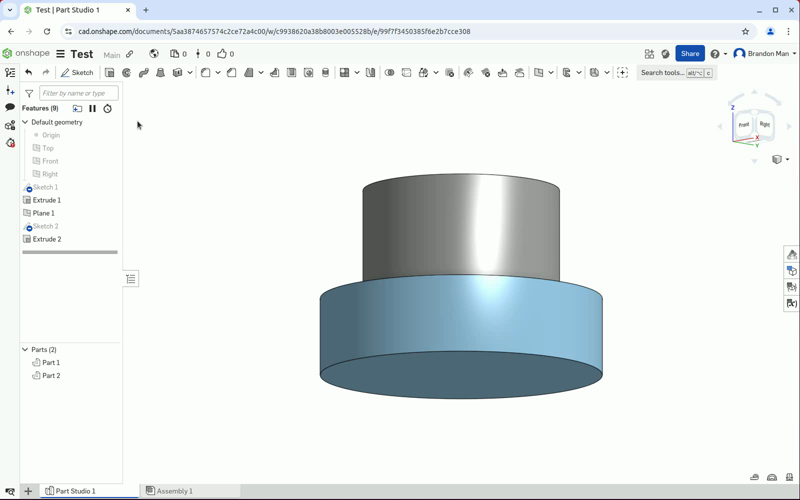
key(left, 3)
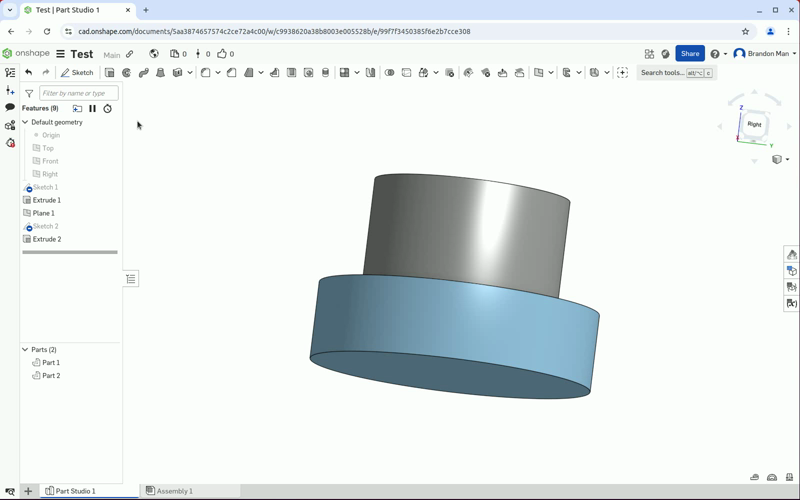
key(right, 3)
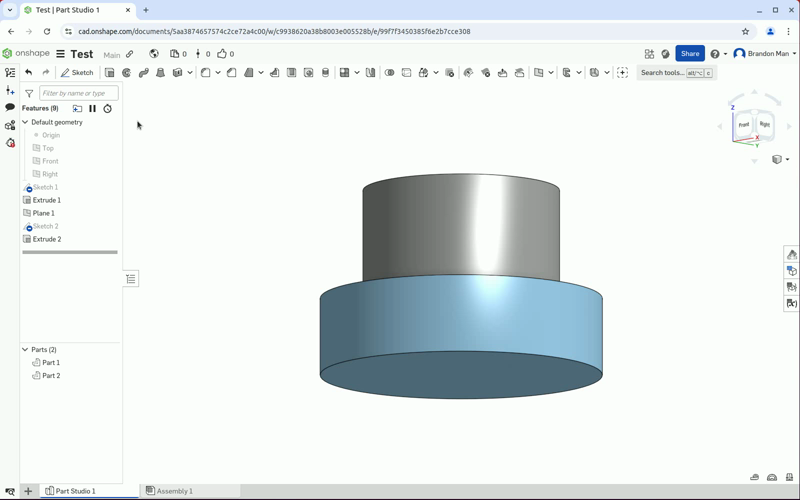
key(down, 3)
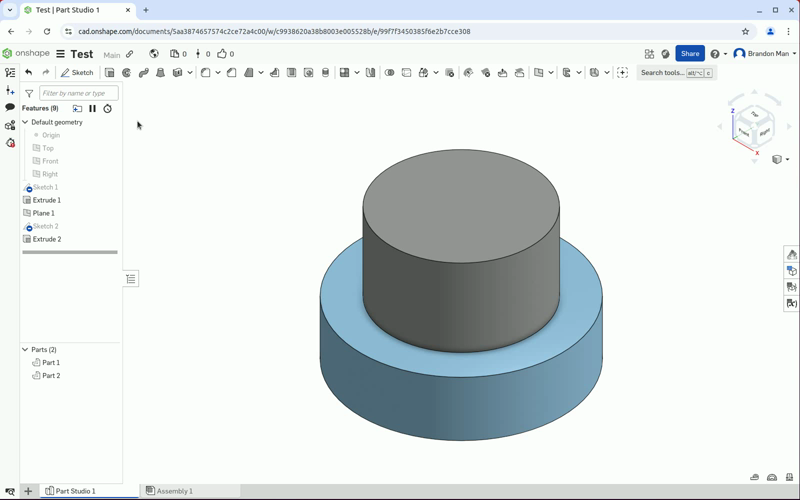
mouse_move(73, 189)
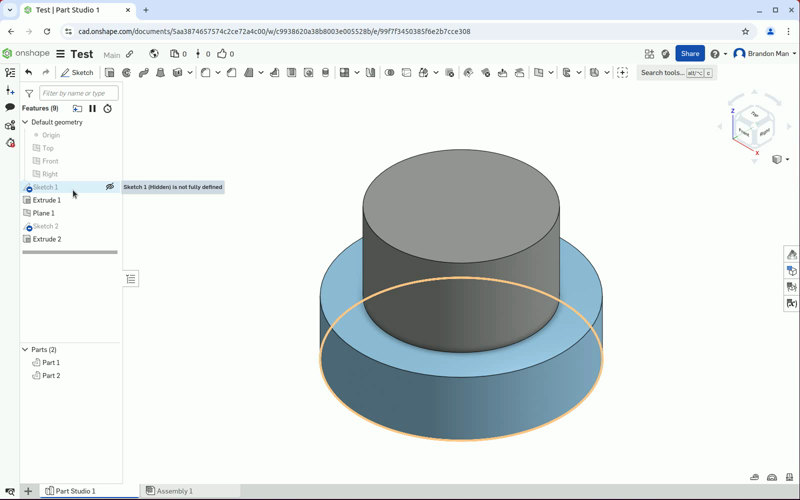
click(73, 189)